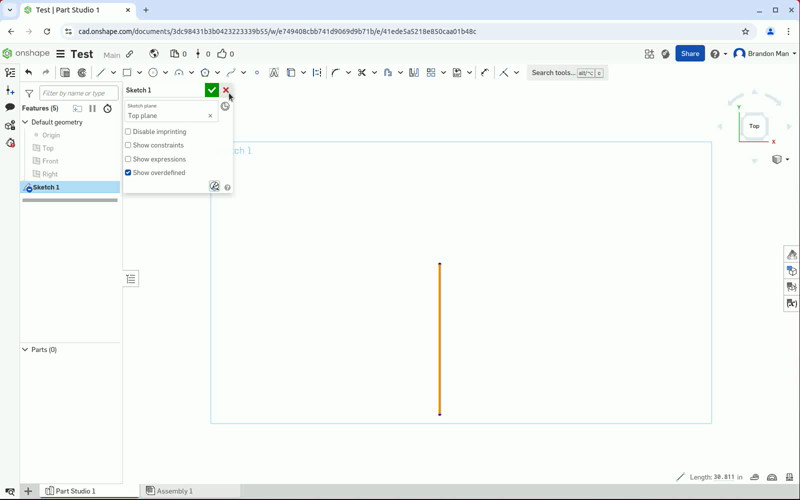
key(shift+h)
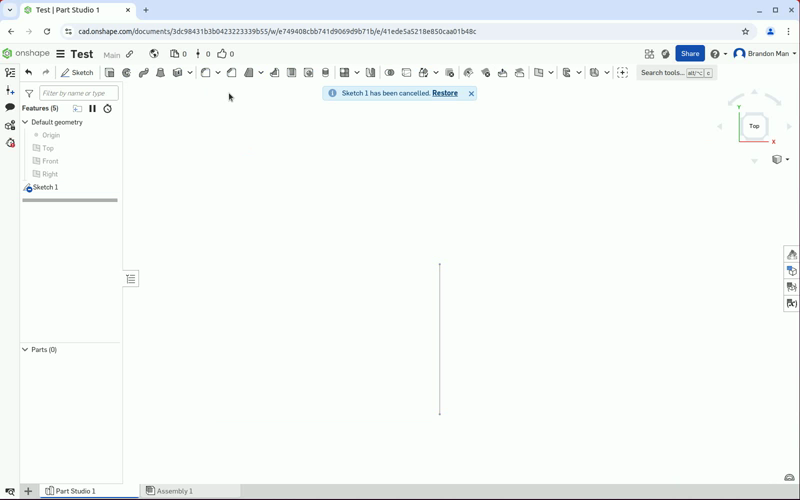
key(shift+s)
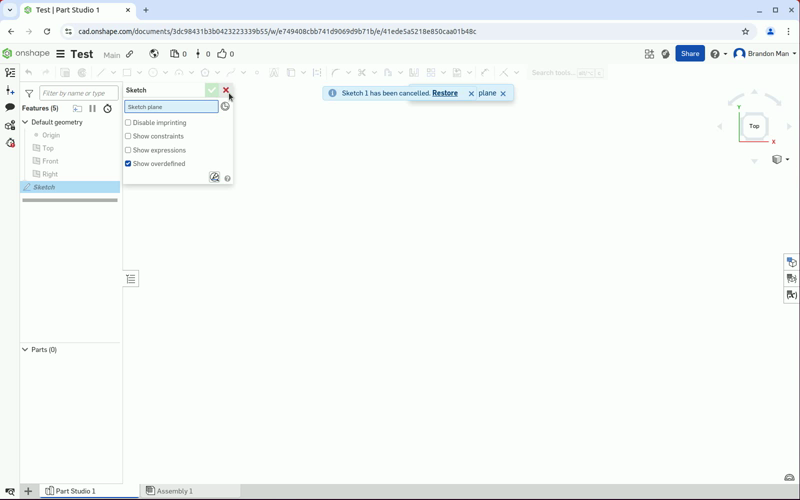
mouse_move(73, 150)
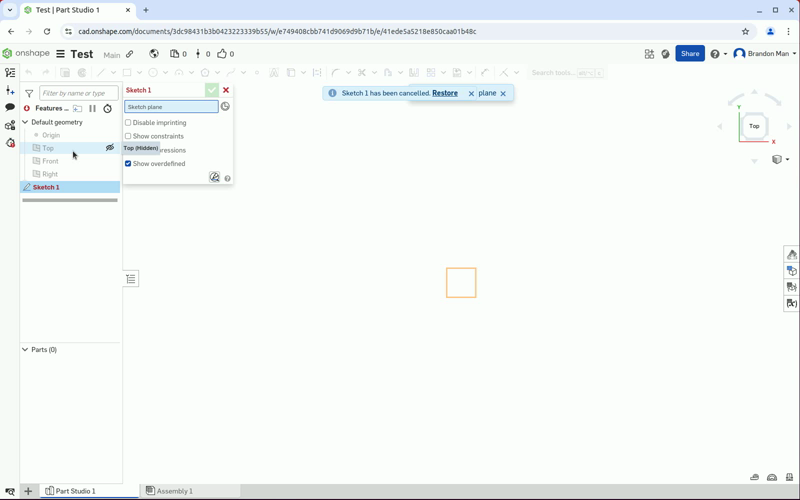
click(73, 150)
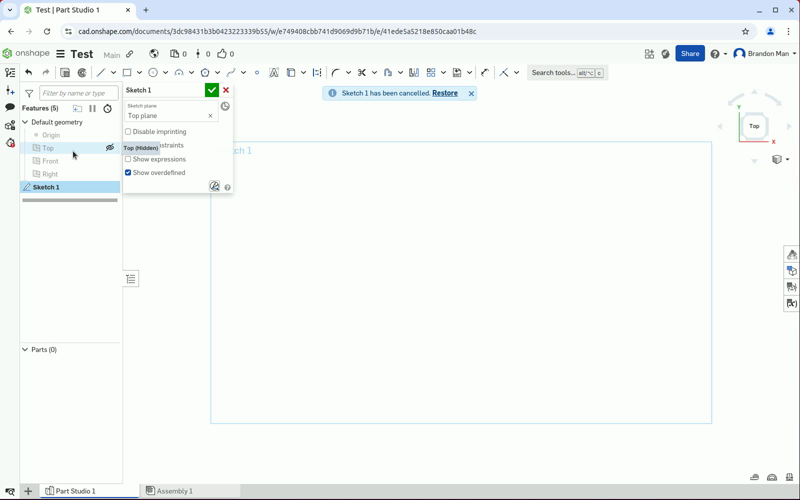
mouse_move(73, 352)
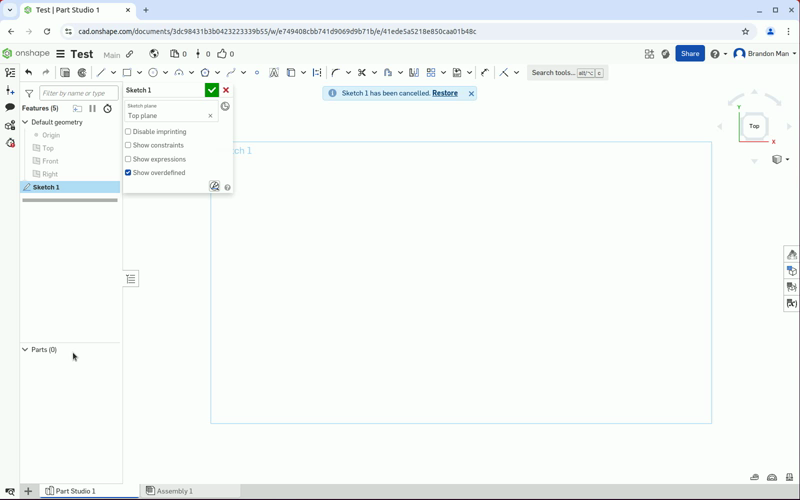
key(y)
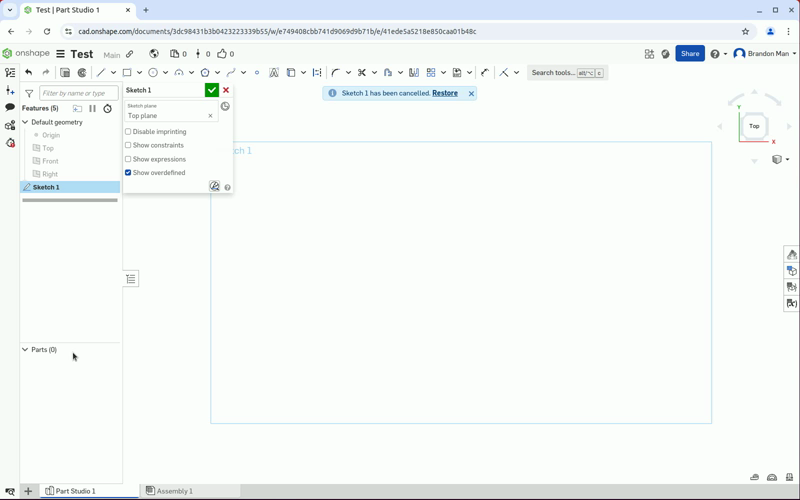
key(l)
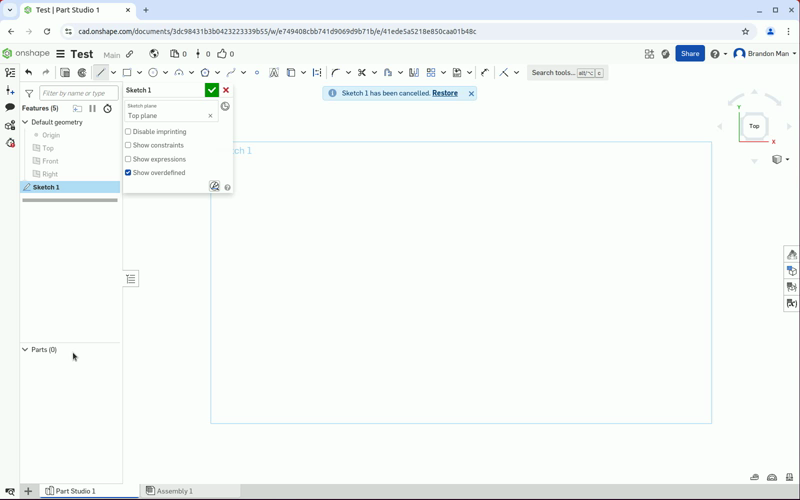
key_down(shift)
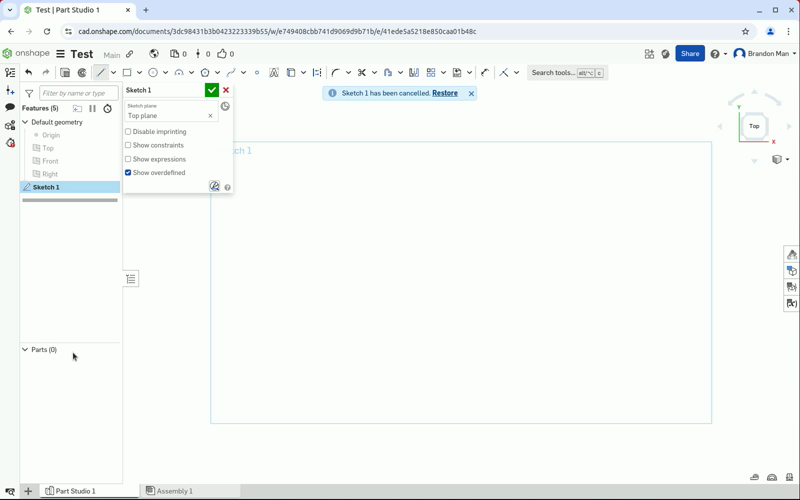
mouse_move(348, 386)
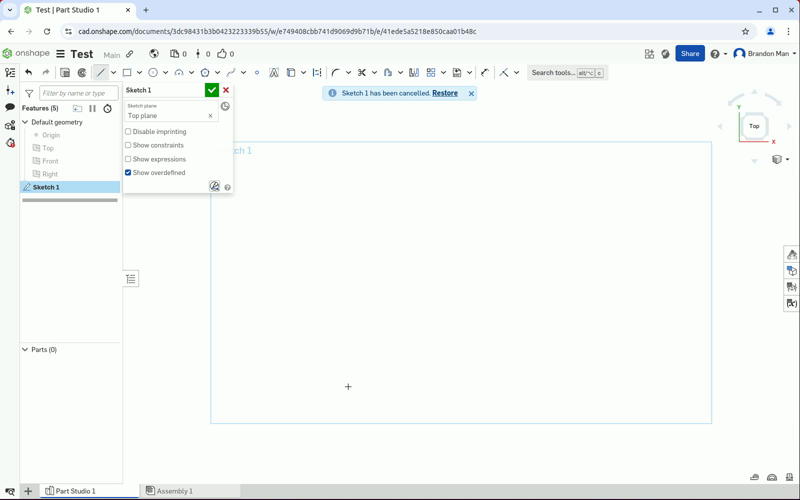
click(348, 386)
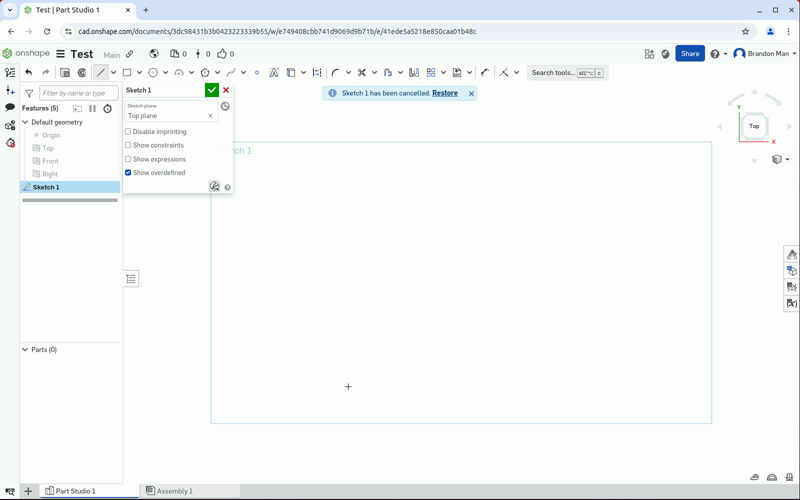
key_up(shift)
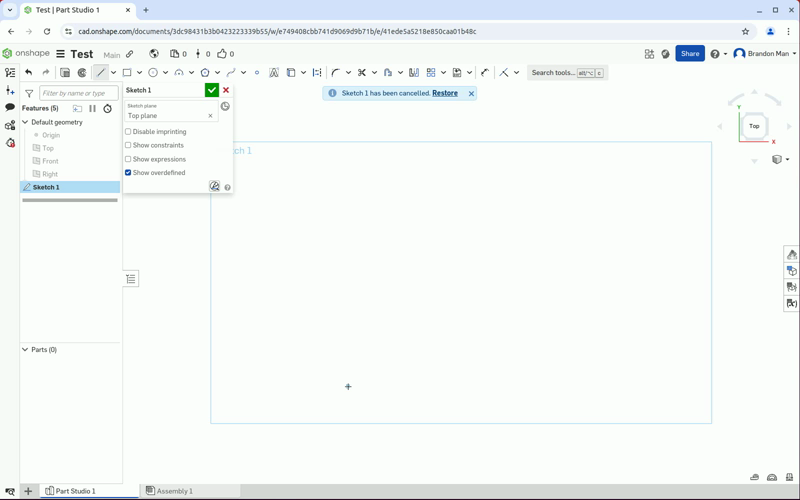
key_down(shift)
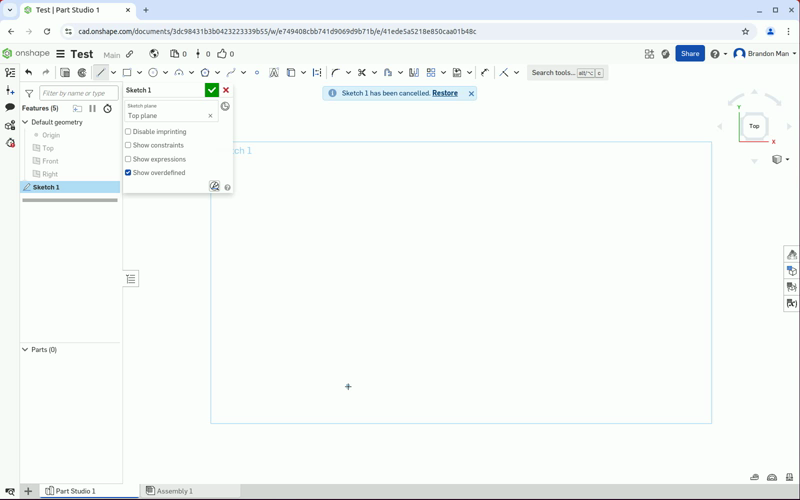
mouse_move(536, 386)
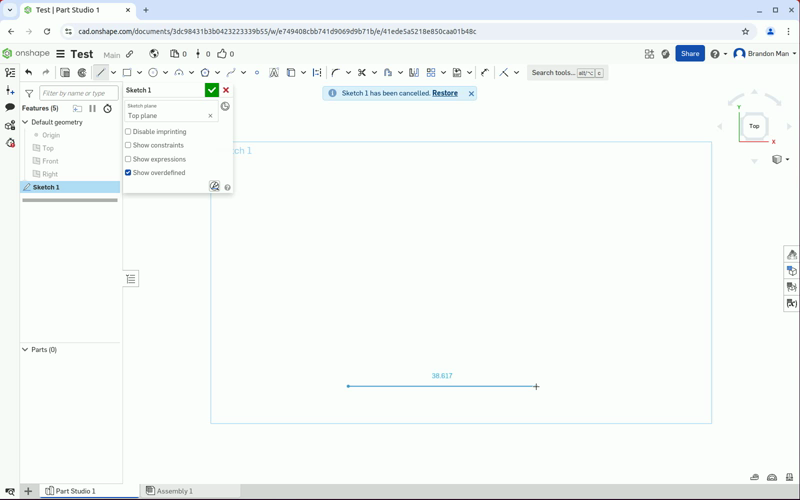
click(536, 386)
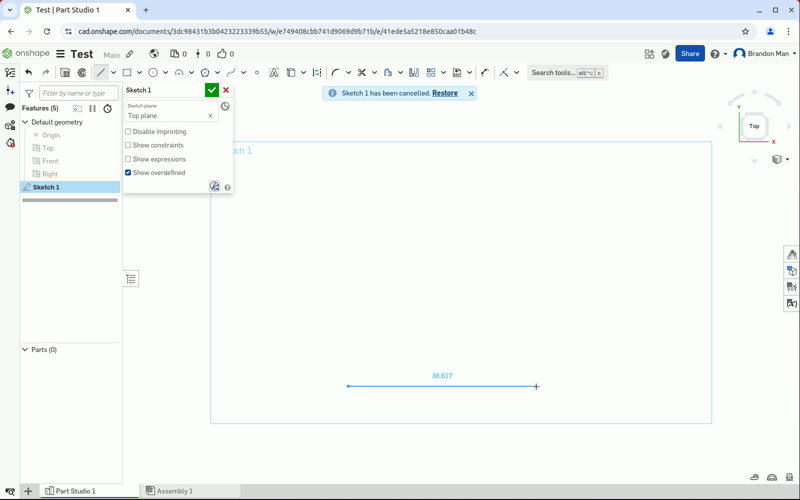
key_up(shift)
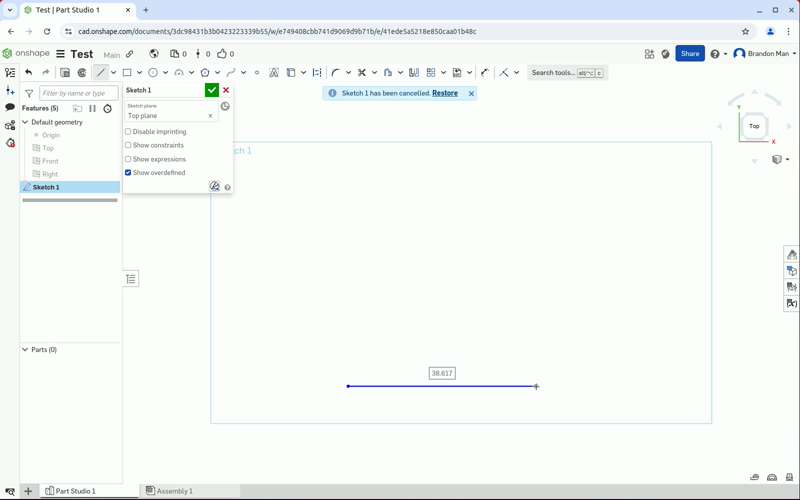
key_down(shift)
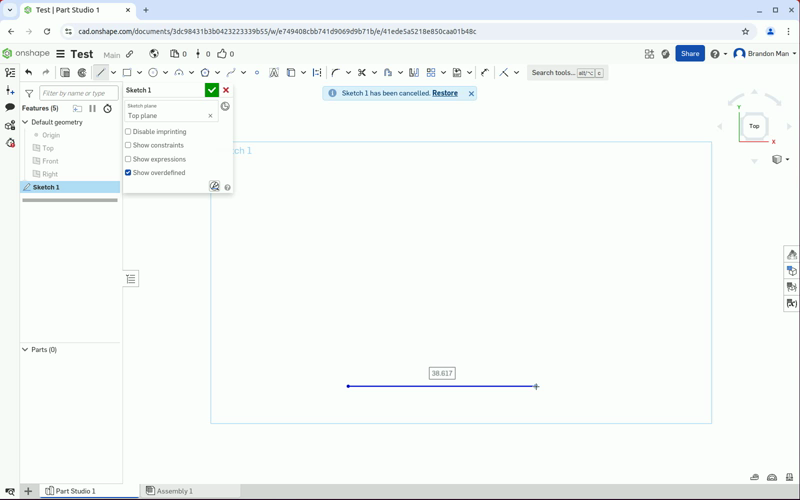
mouse_move(526, 231)
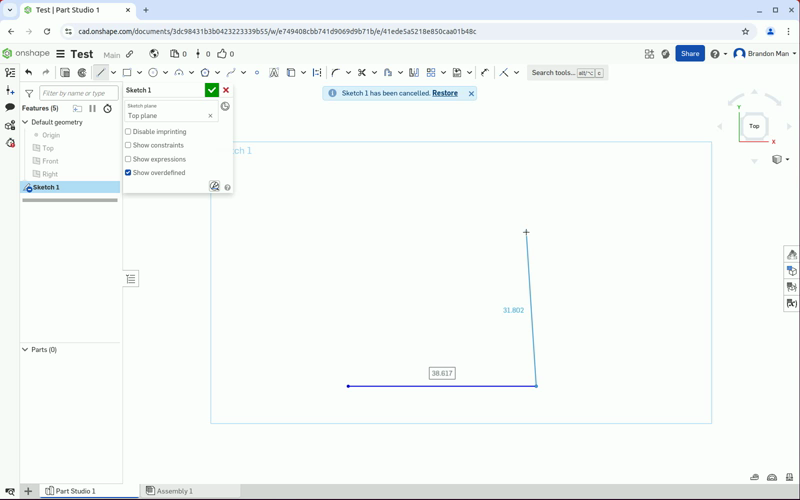
click(526, 231)
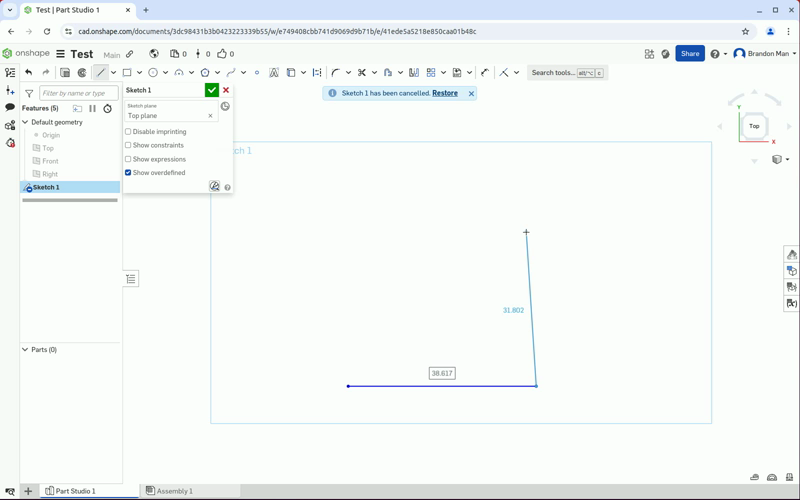
key_up(shift)
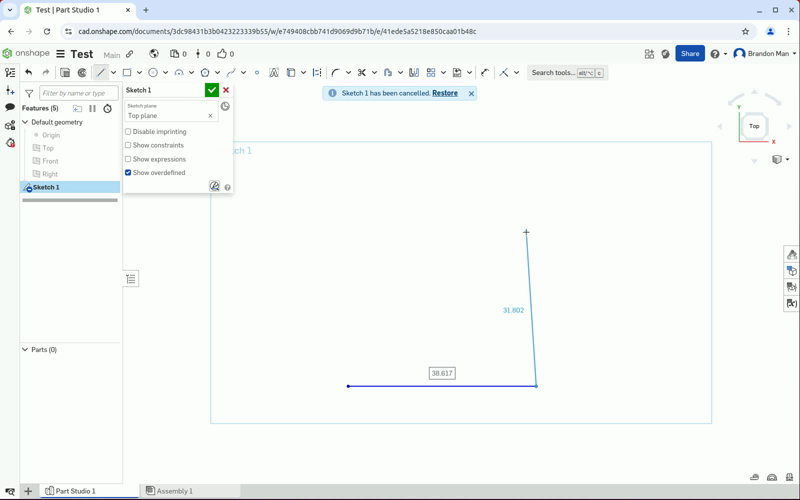
key_down(shift)
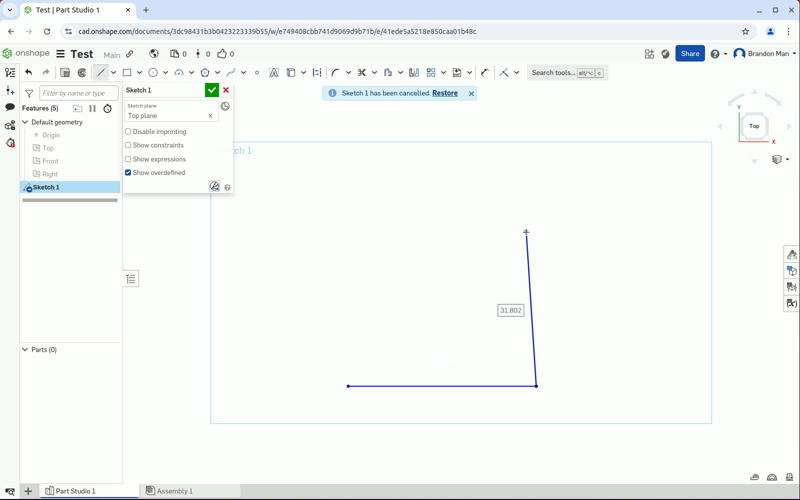
mouse_move(348, 231)
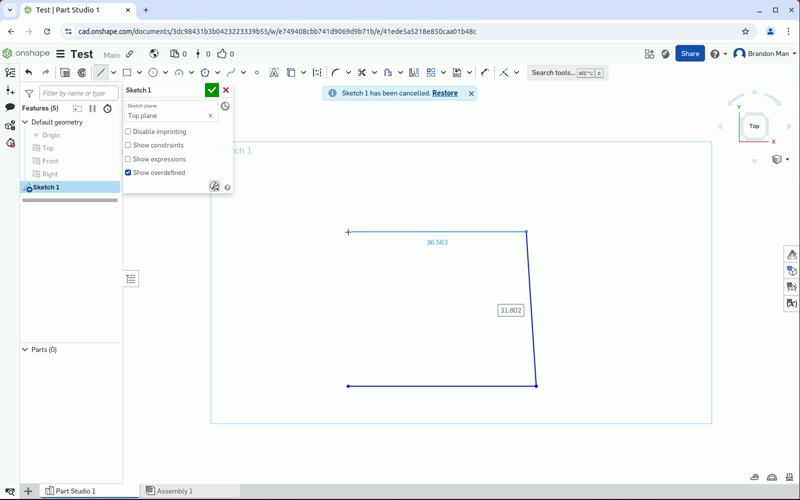
click(348, 231)
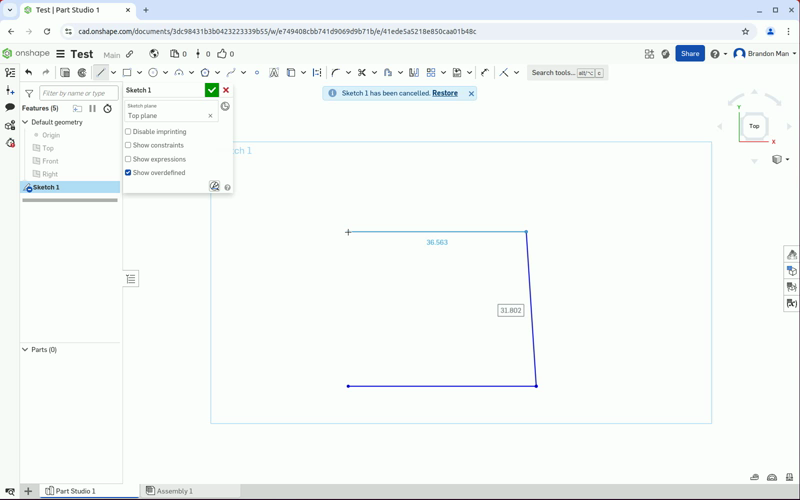
key_up(shift)
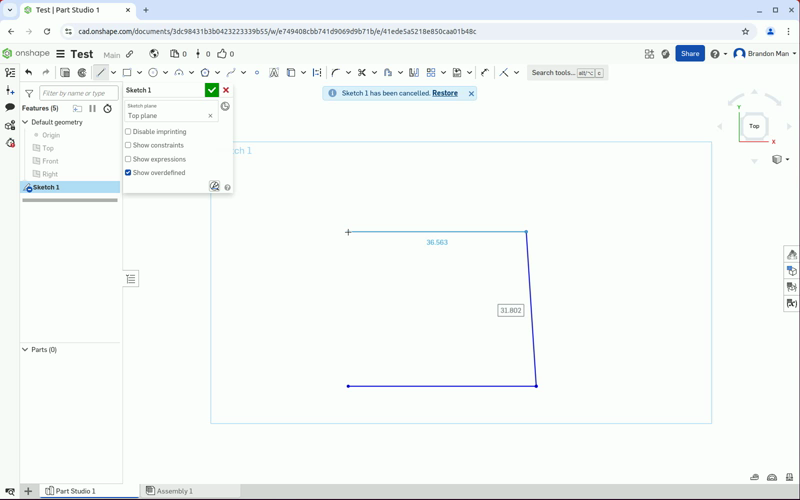
key_down(shift)
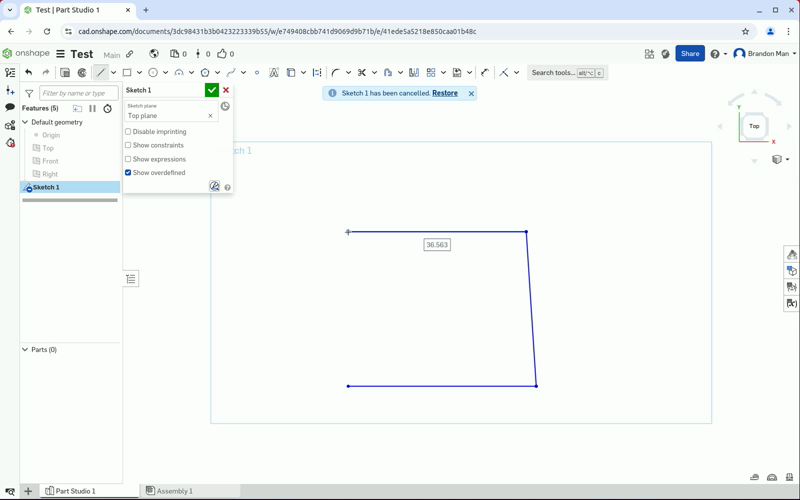
mouse_move(348, 386)
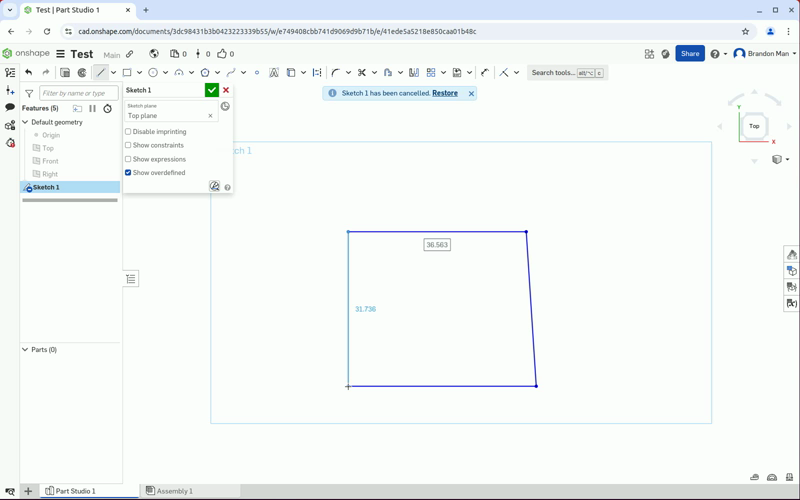
key_up(shift)
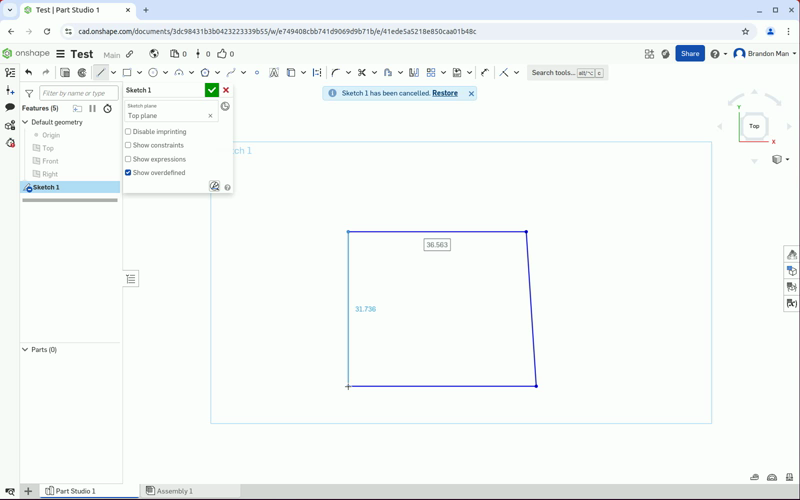
click(348, 386)
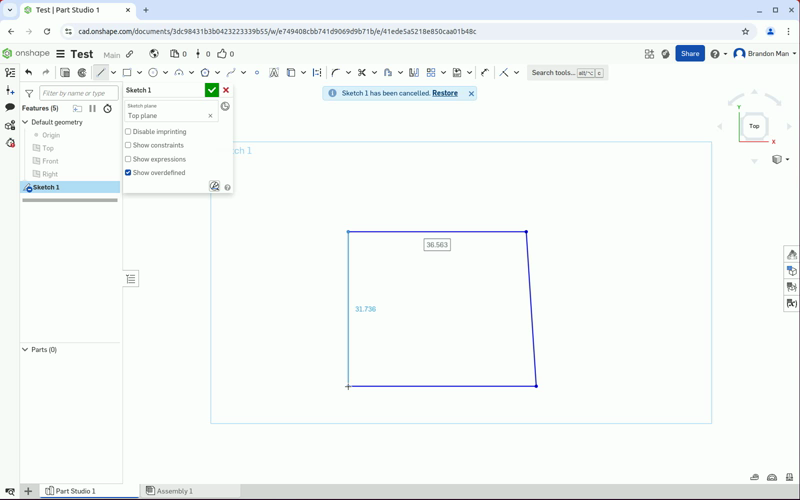
key(esc)
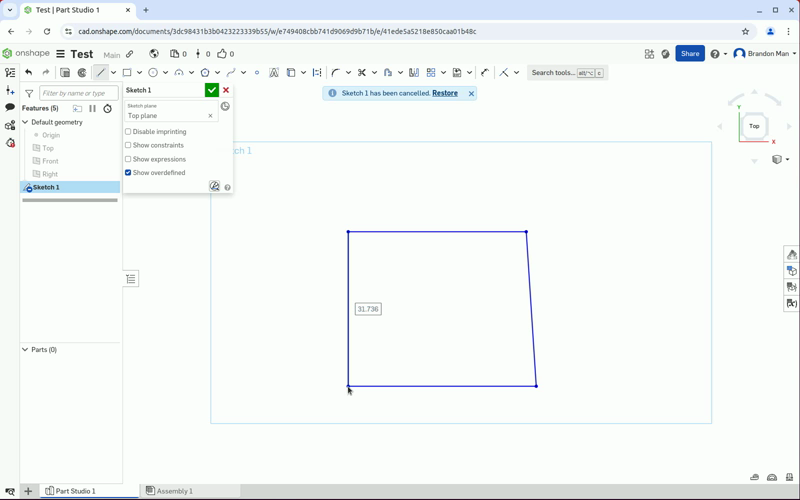
mouse_move(403, 312)
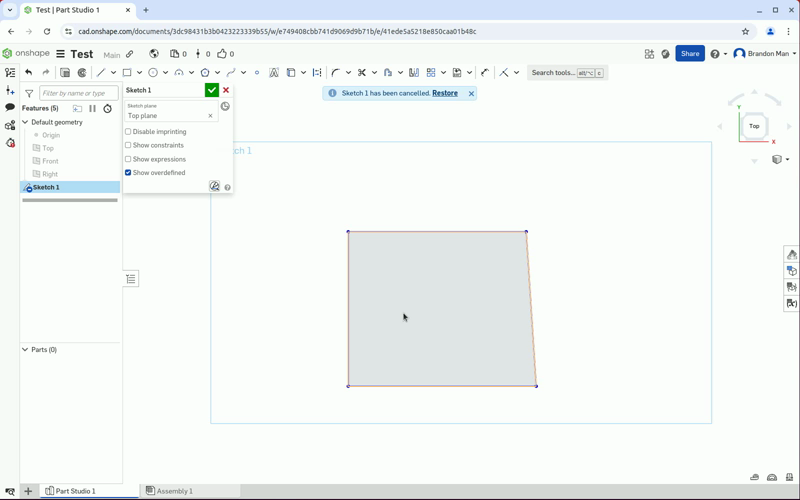
click(403, 312)
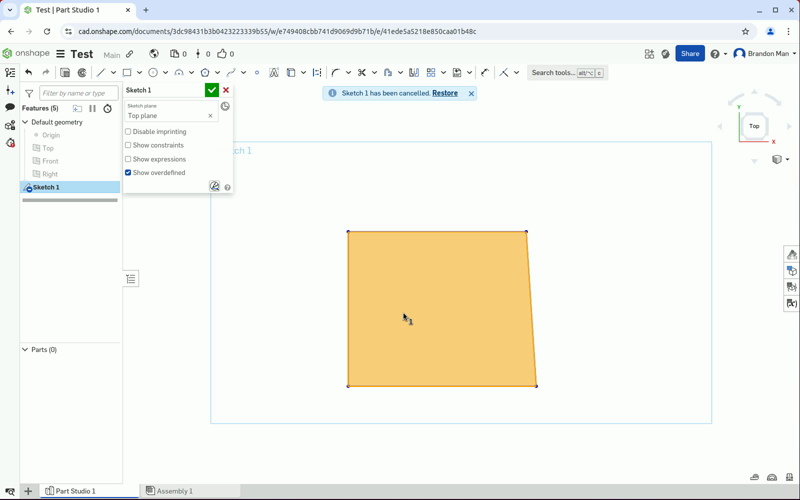
mouse_move(73, 352)
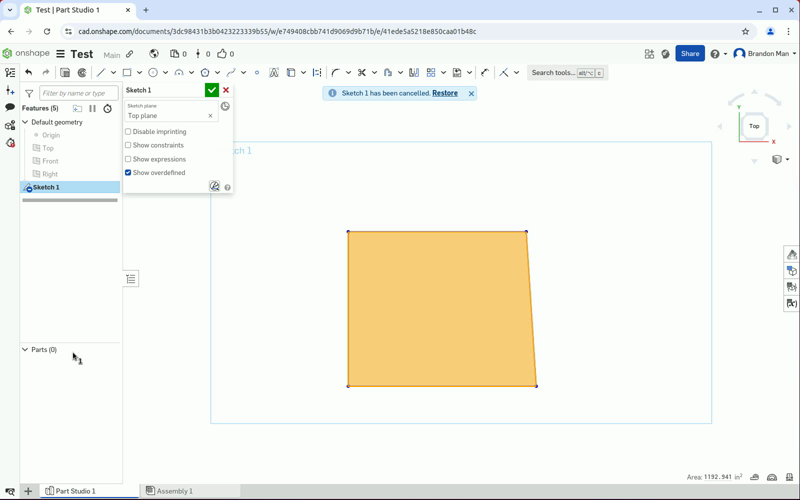
key(shift+y)
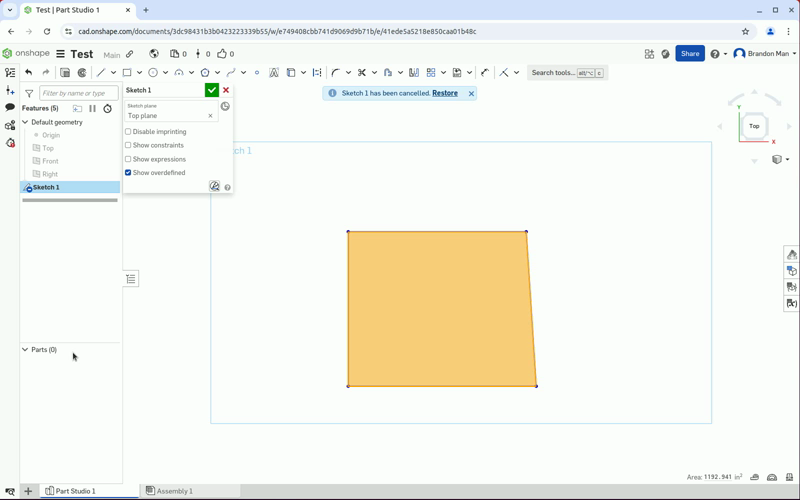
key(shift+e)
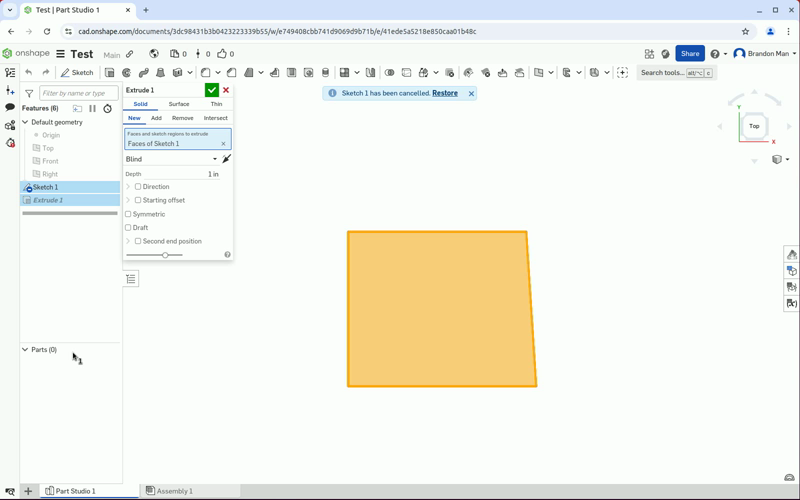
mouse_move(143, 106)
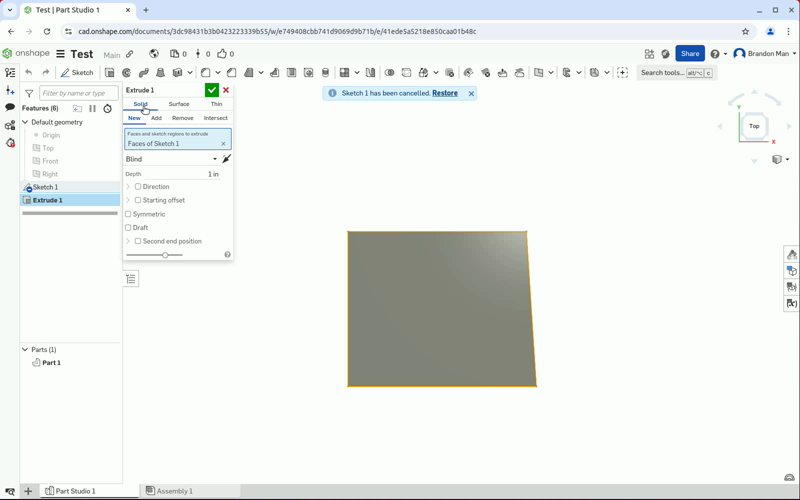
click(143, 106)
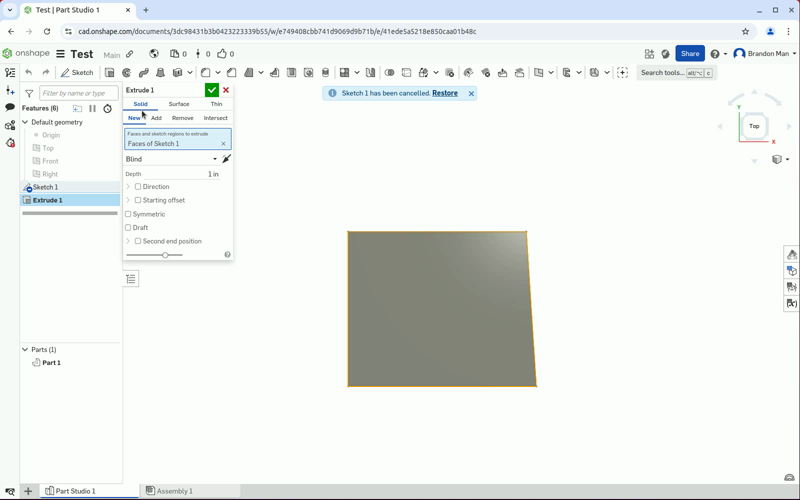
mouse_move(137, 120)
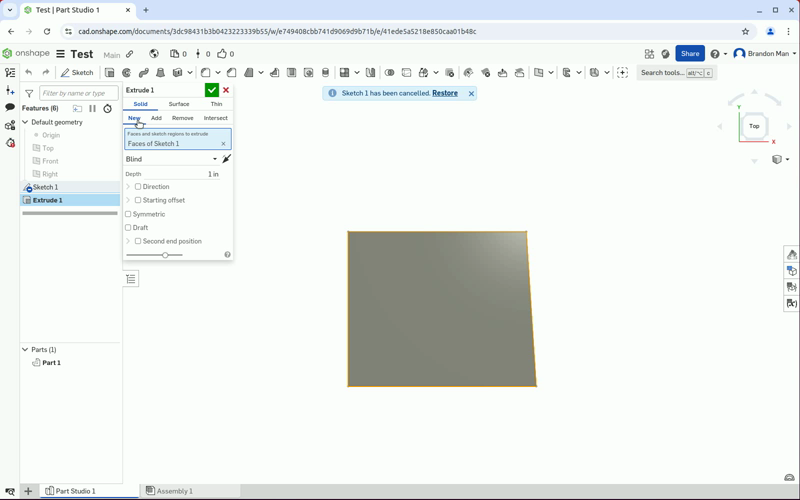
click(137, 120)
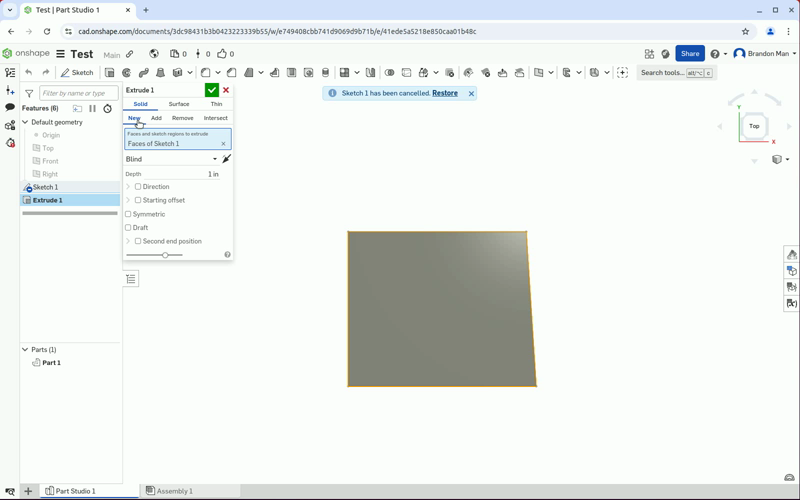
key(tab, 4)
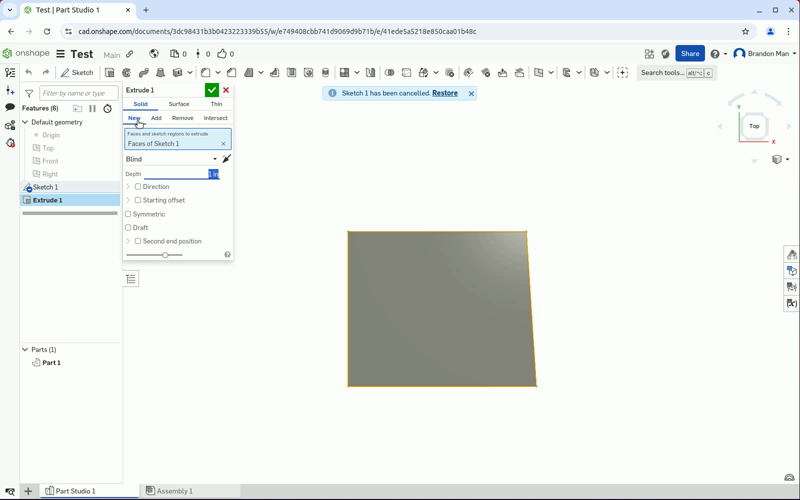
text(13.239)
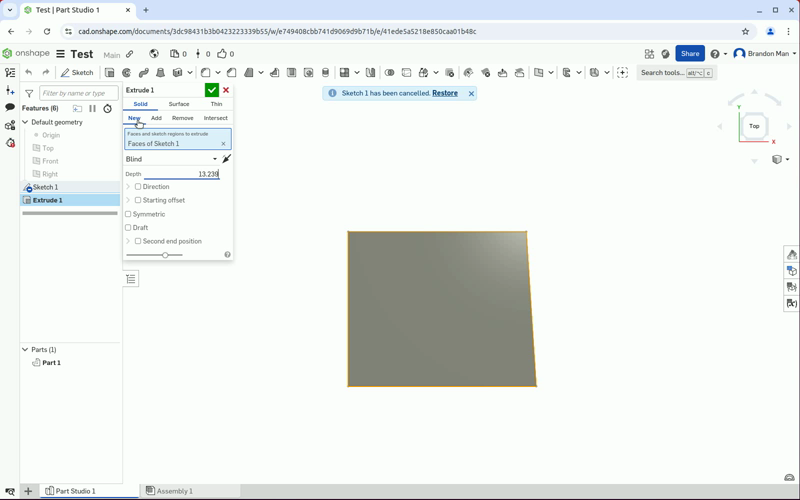
key(enter)
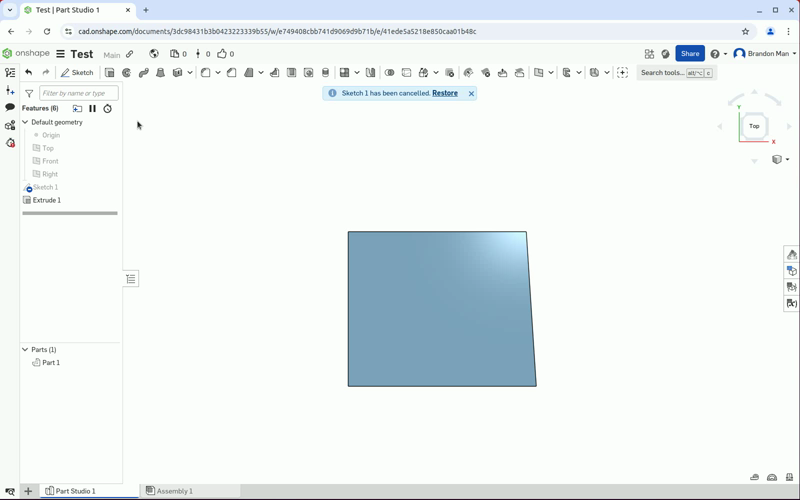
key(shift+h)
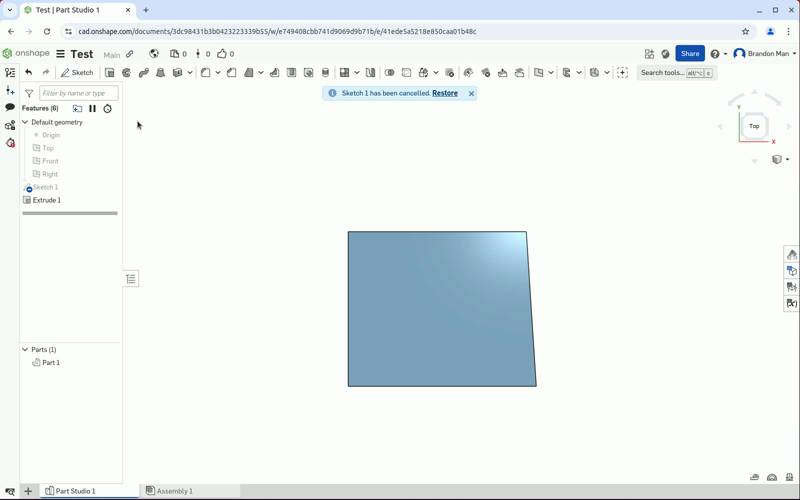
key(shift+h)
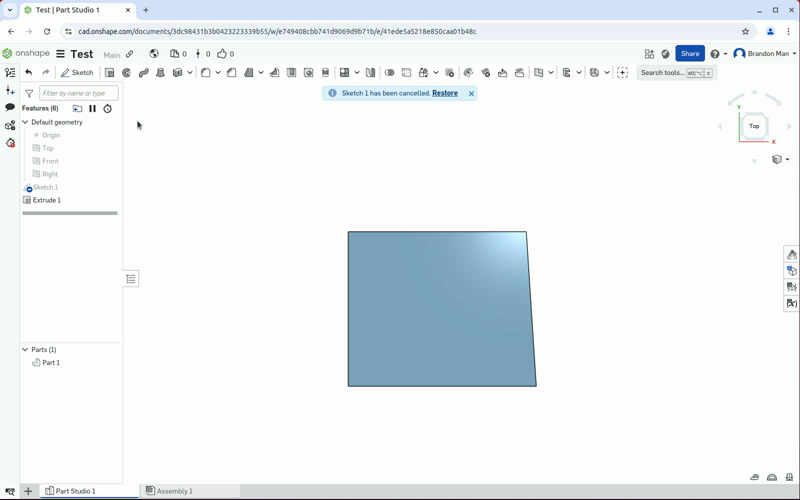
mouse_move(73, 189)
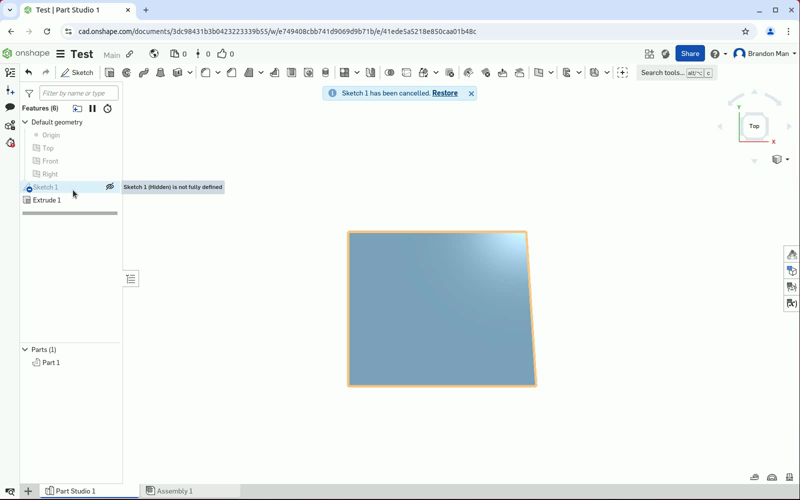
click(73, 189)
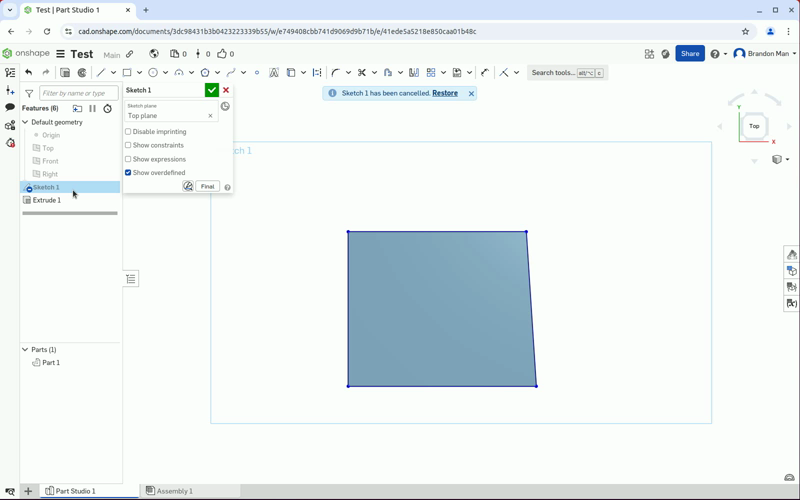
mouse_move(229, 92)
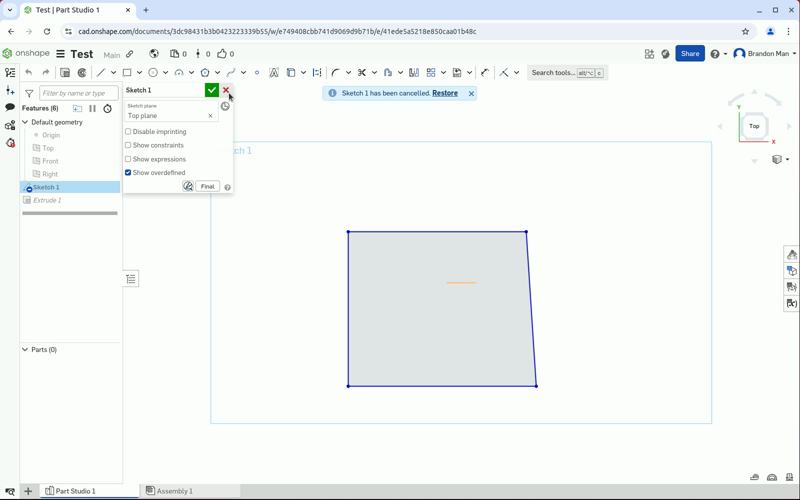
click(229, 92)
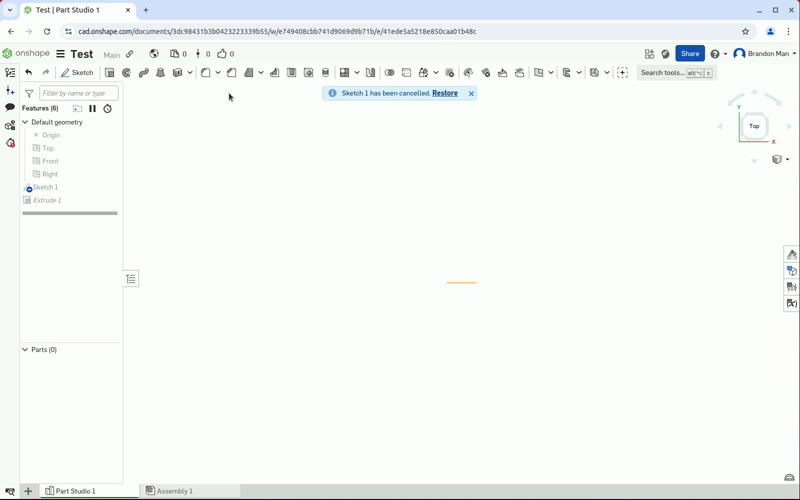
mouse_move(541, 75)
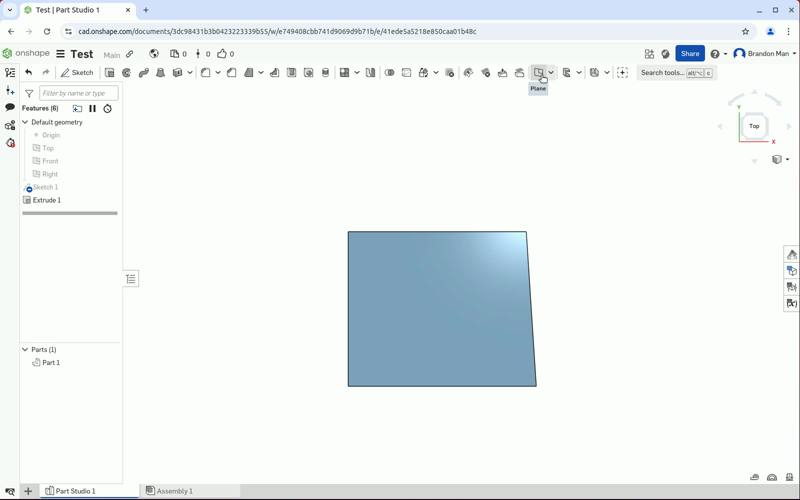
click(541, 75)
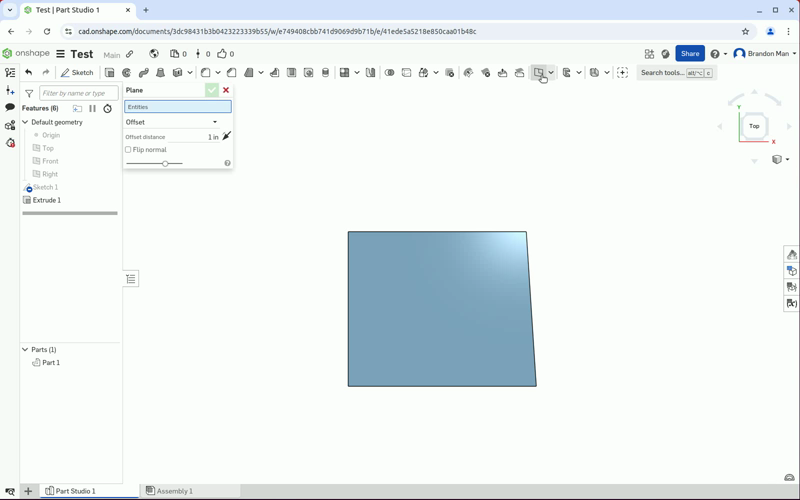
mouse_move(73, 150)
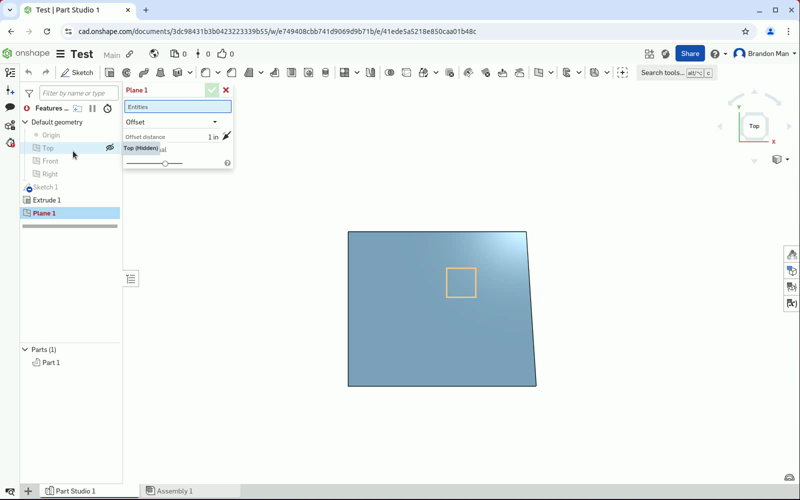
click(73, 150)
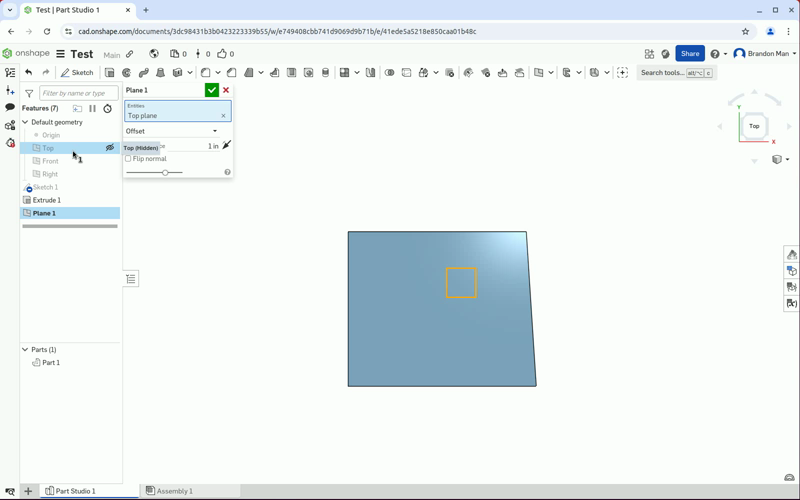
key(tab, 2)
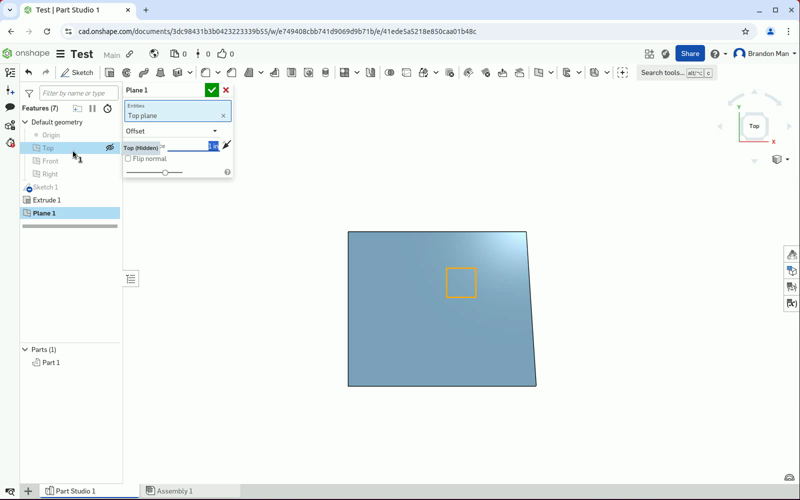
text(13.249)
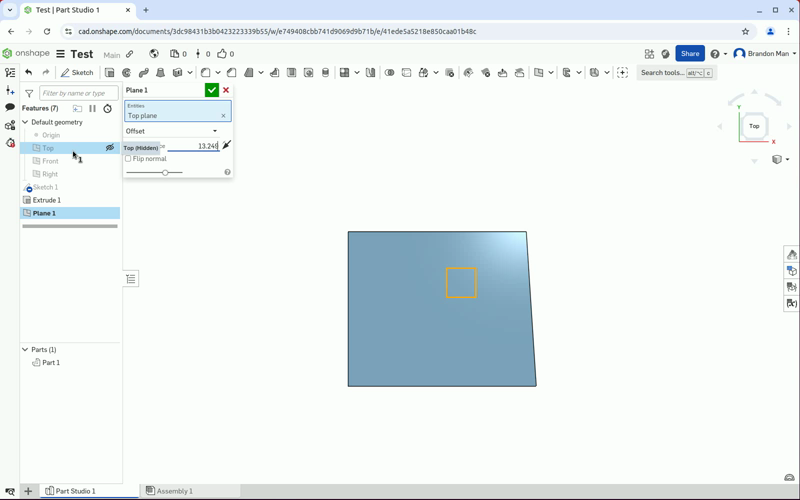
key(enter, 2)
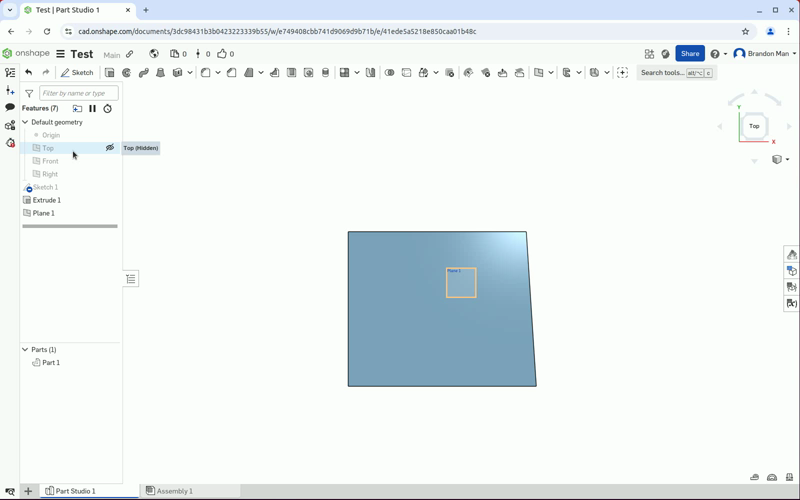
key(shift+s)
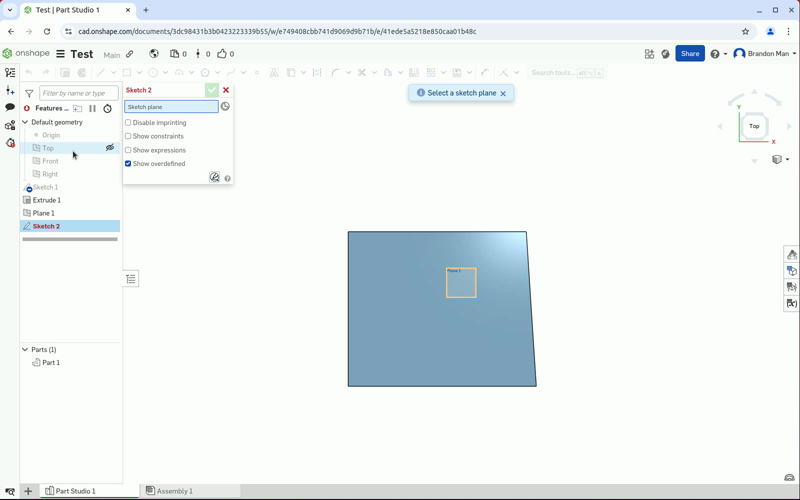
mouse_move(73, 215)
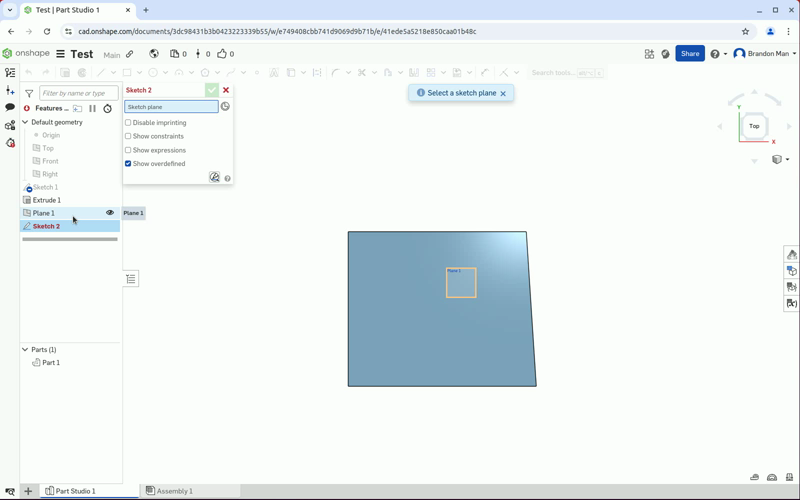
click(73, 215)
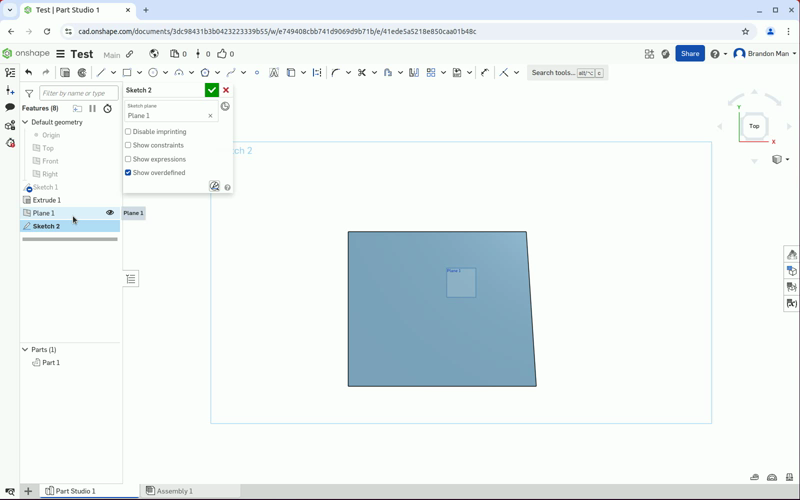
mouse_move(73, 352)
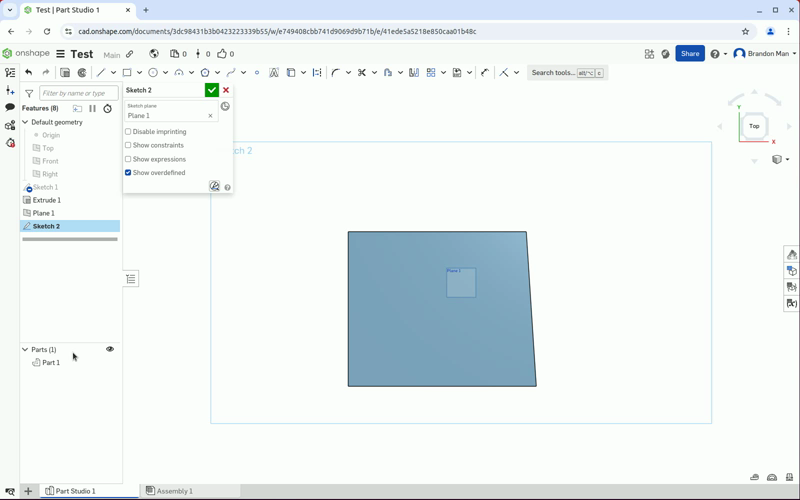
key(y)
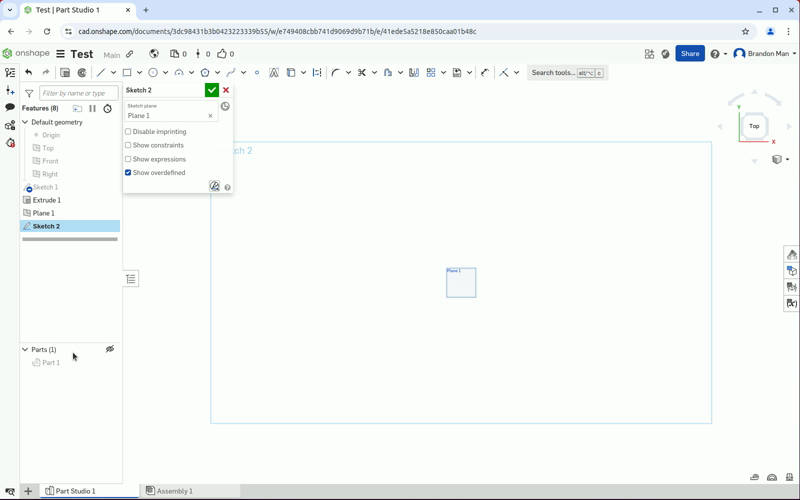
key(c)
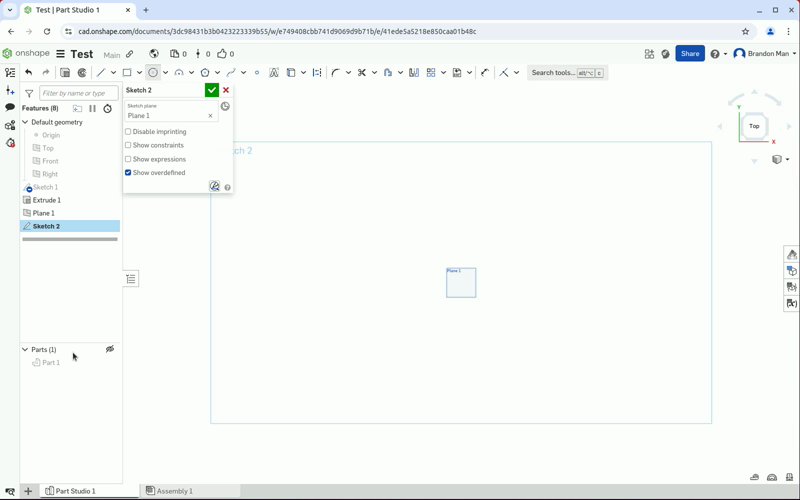
key_down(shift)
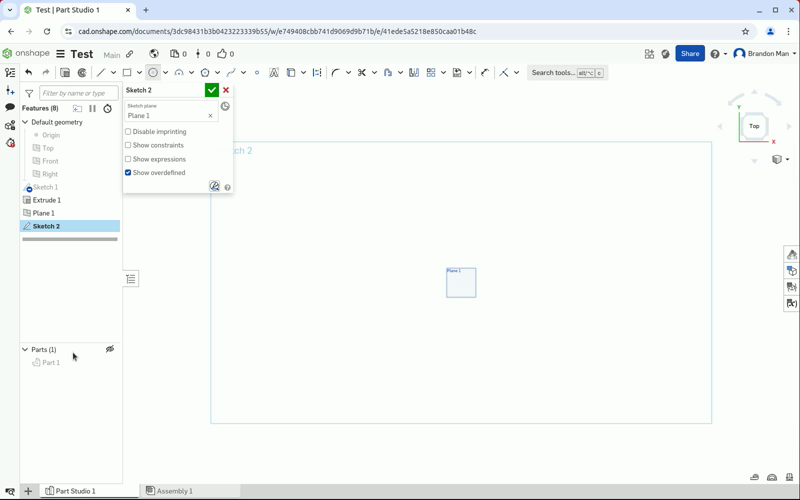
mouse_move(437, 306)
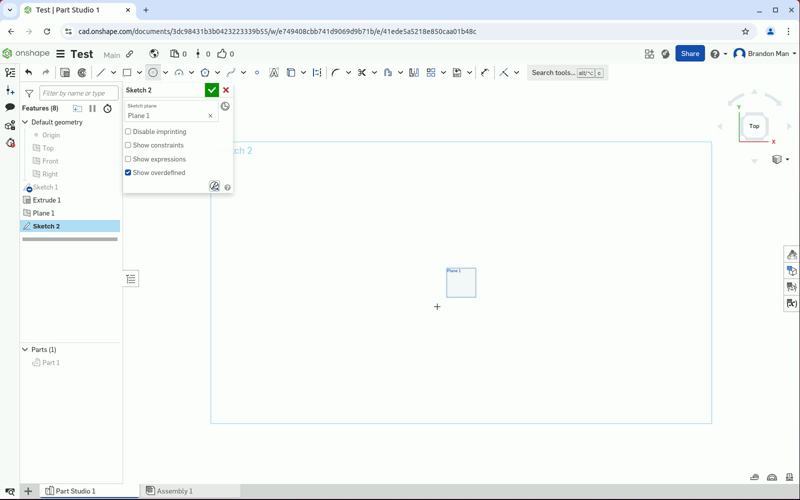
click(437, 306)
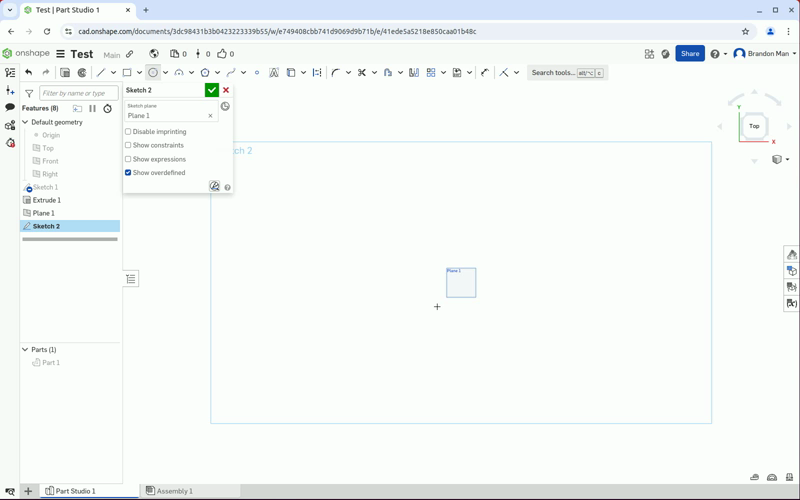
key_up(shift)
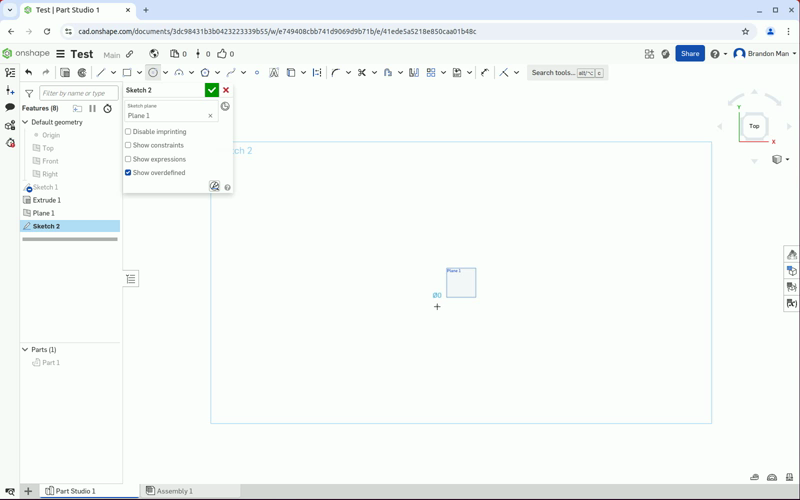
mouse_move(466, 306)
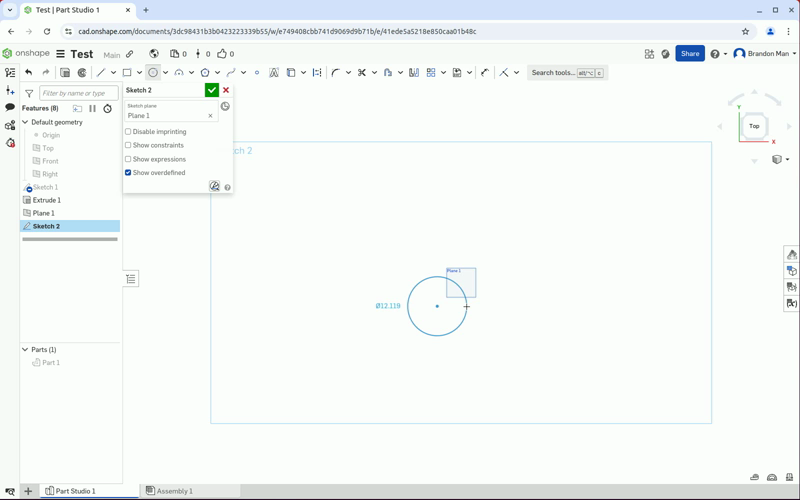
click(466, 306)
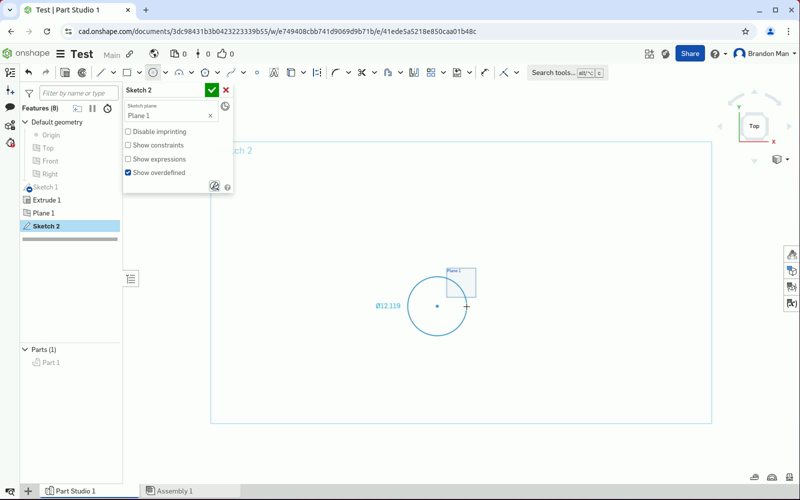
key(esc)
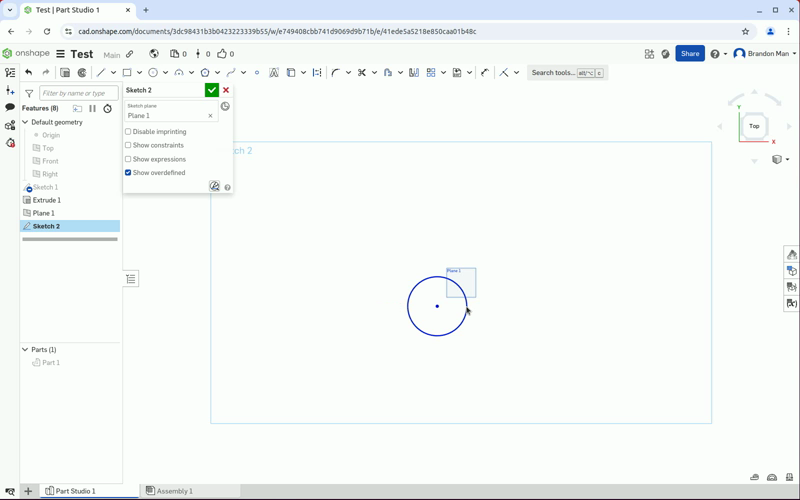
mouse_move(459, 294)
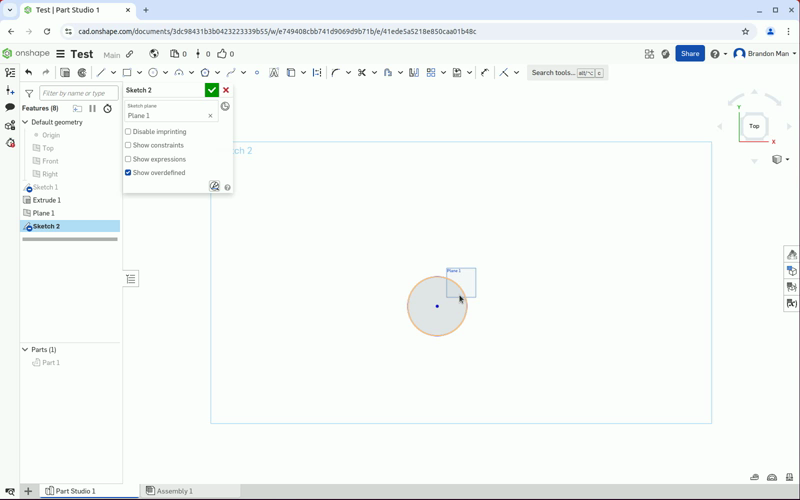
click(459, 294)
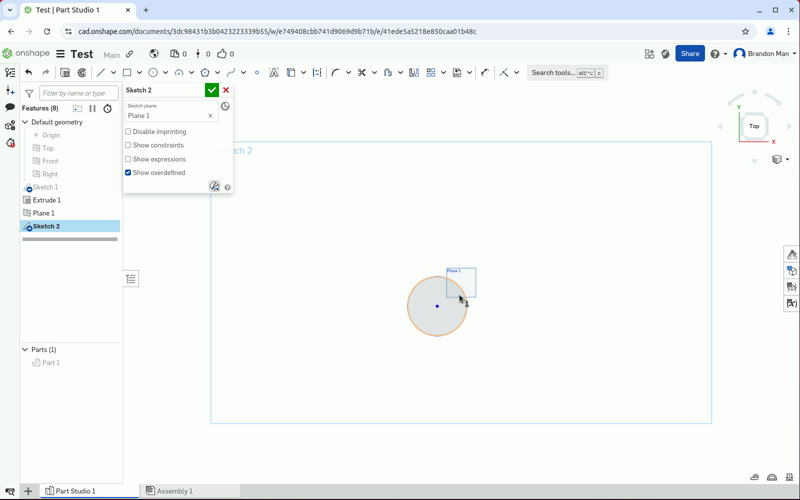
mouse_move(73, 352)
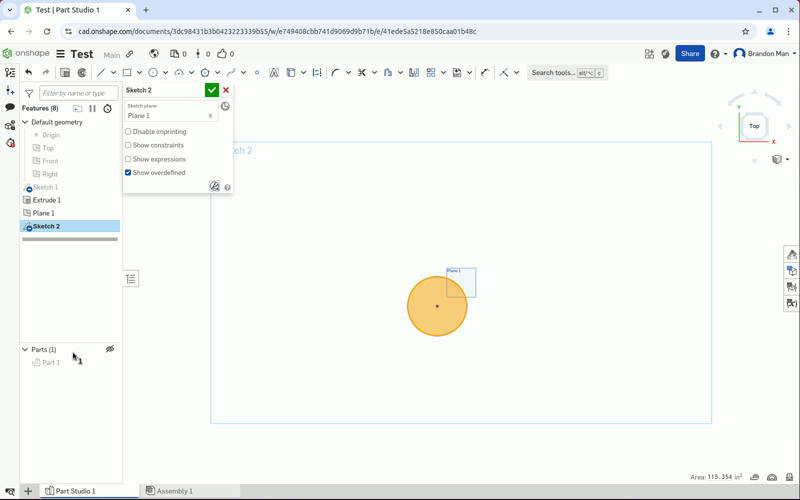
key(shift+y)
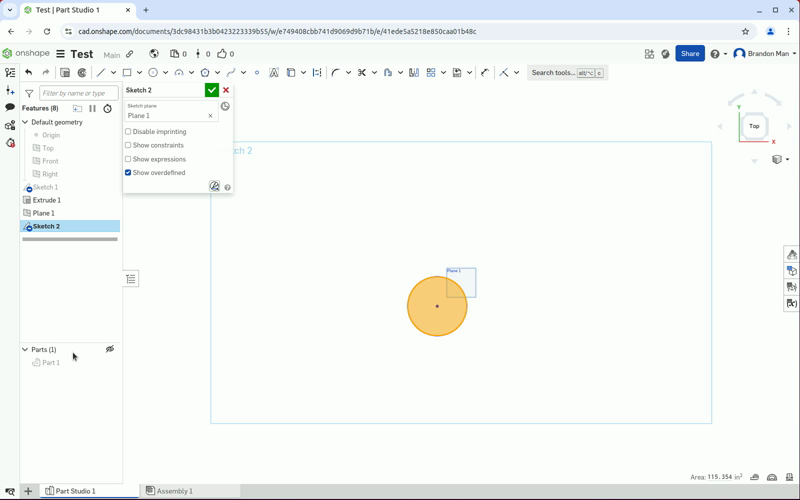
key(shift+e)
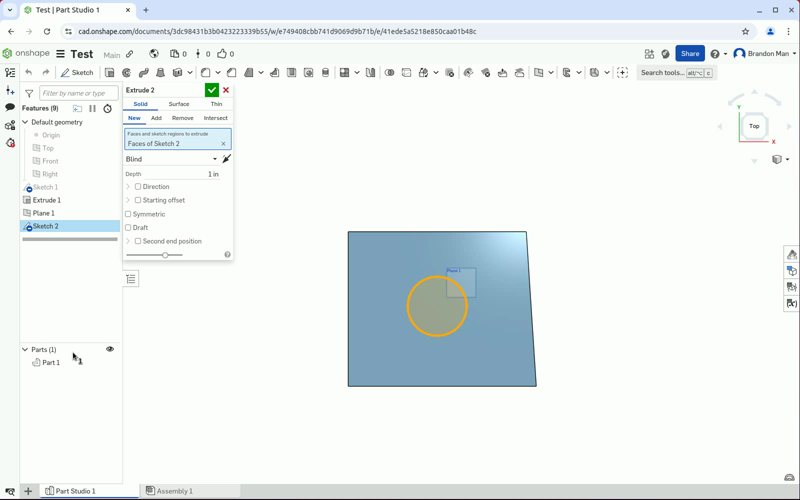
mouse_move(143, 106)
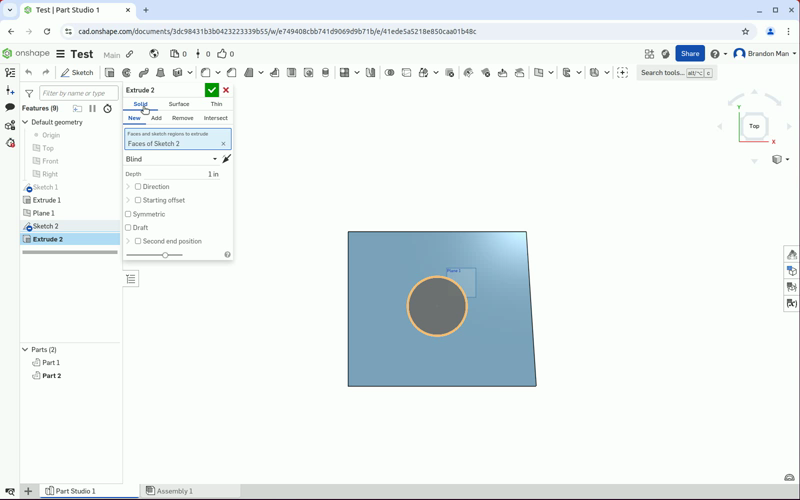
click(143, 106)
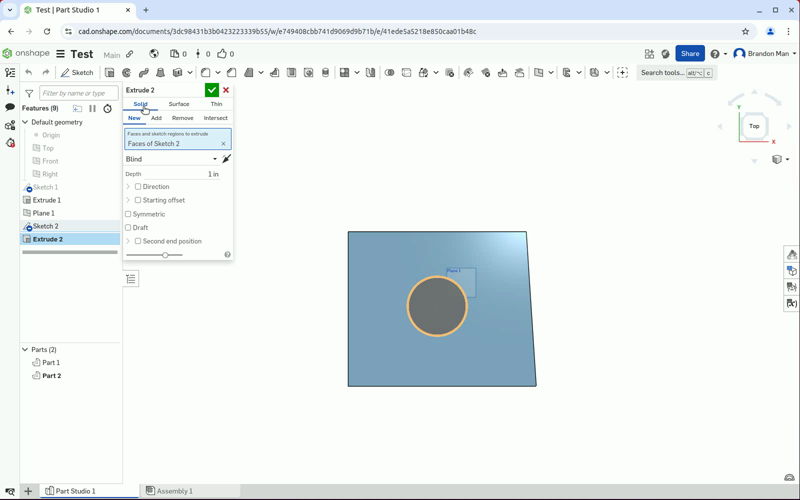
mouse_move(137, 120)
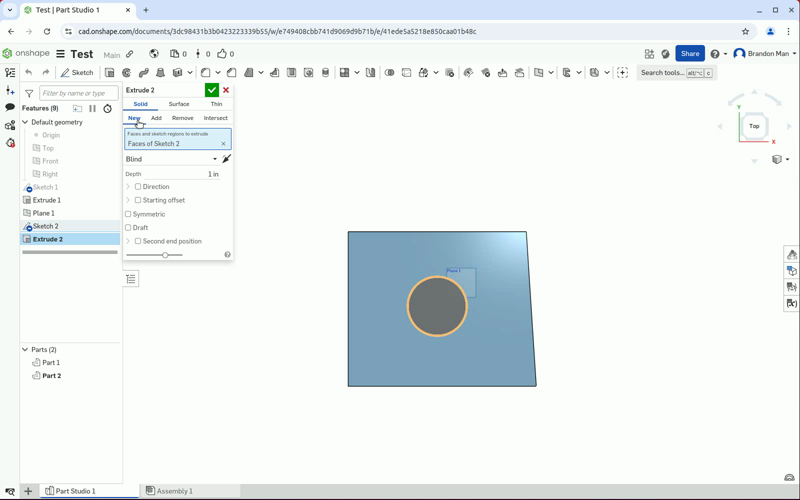
click(137, 120)
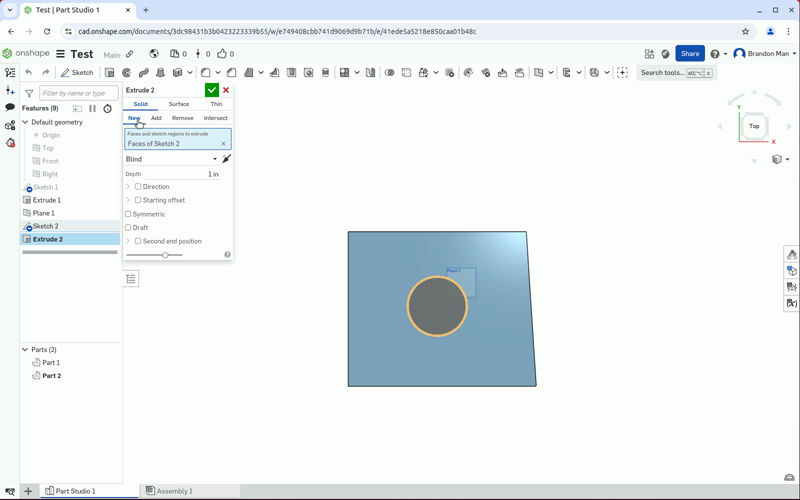
key(tab, 4)
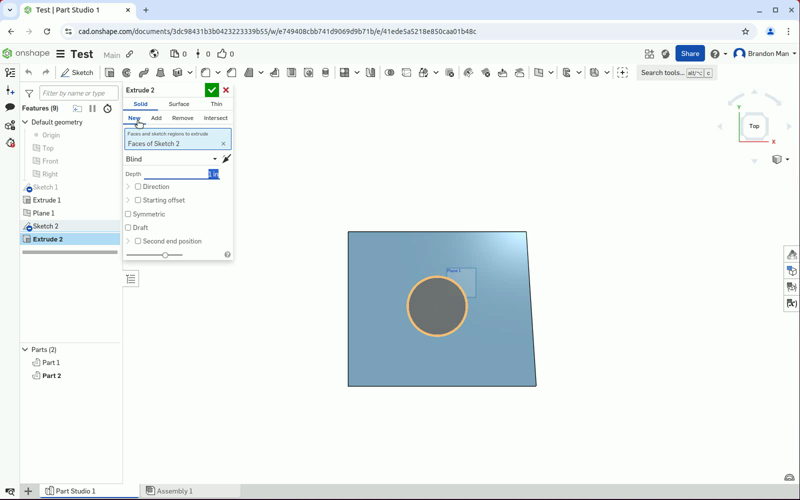
text(6.74)
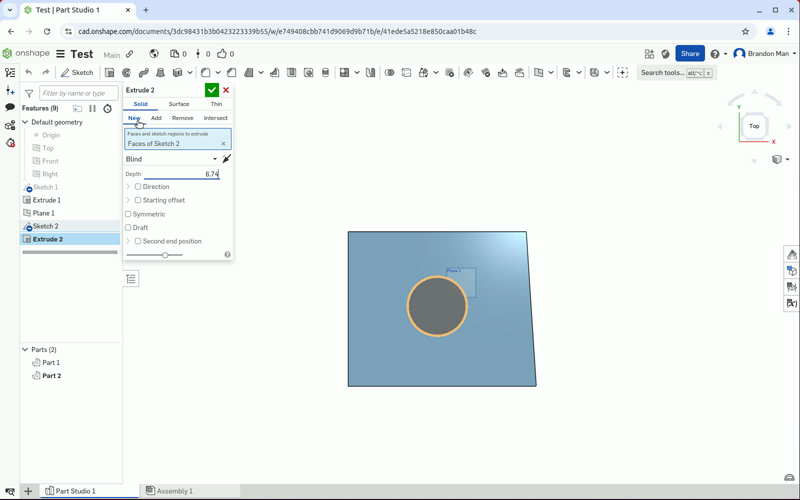
key(enter)
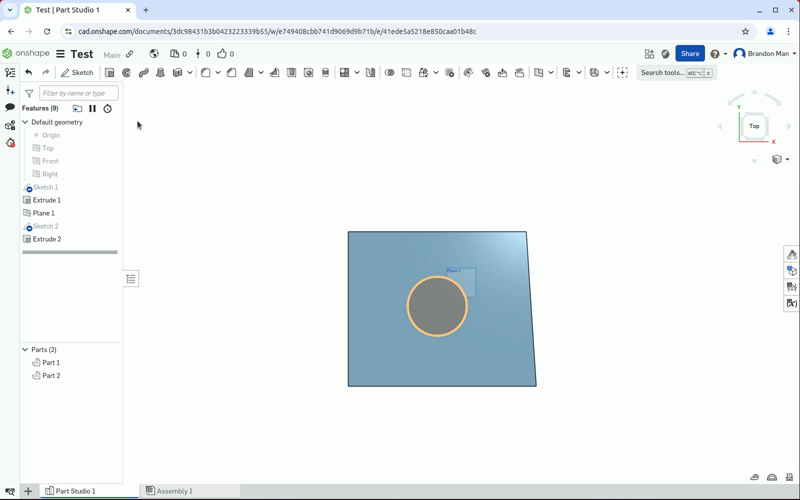
key(shift+h)
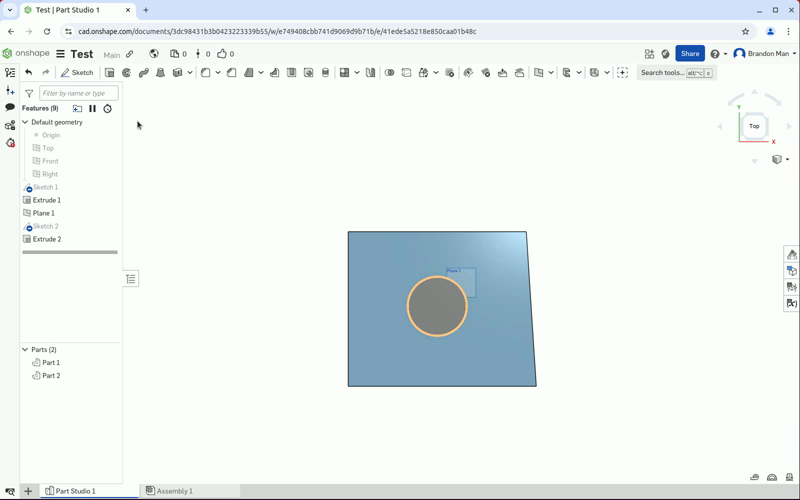
key(shift+h)
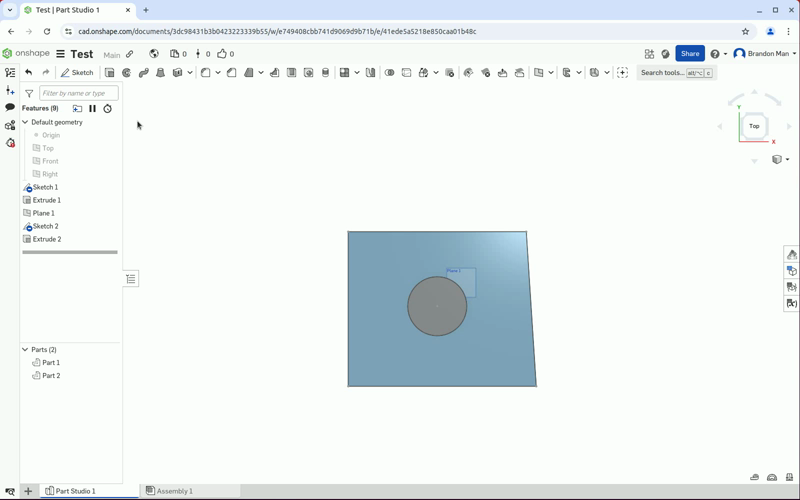
key(shift+7)
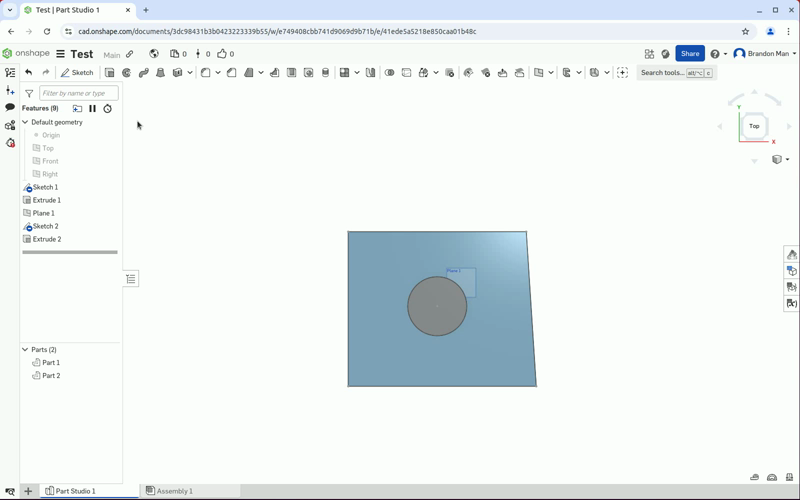
key(up, 3)
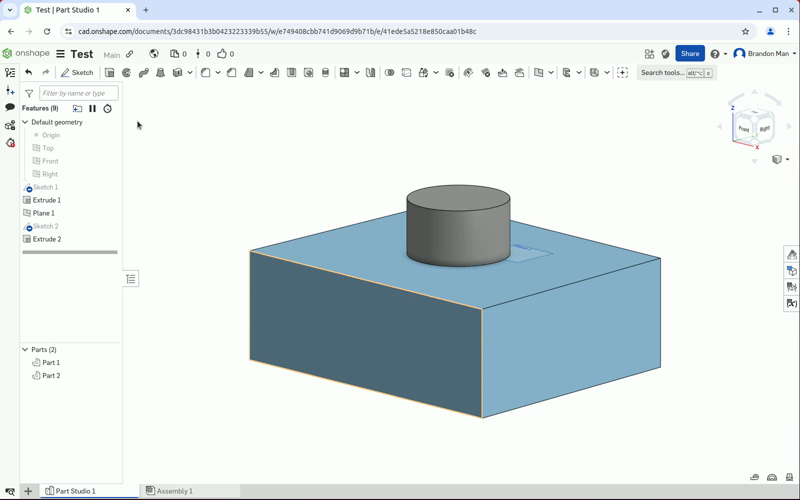
key(left, 3)
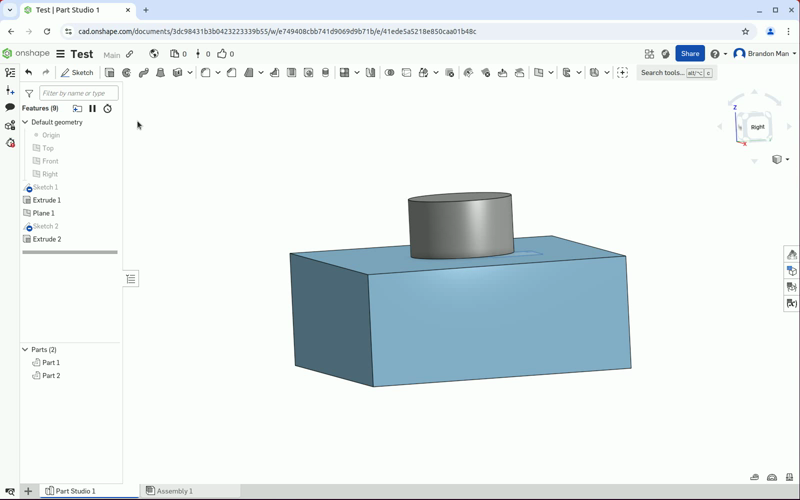
key(right, 3)
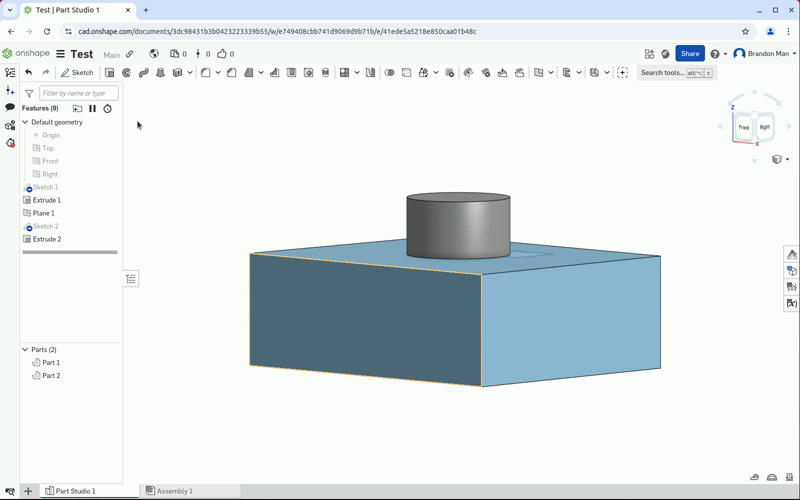
key(down, 3)
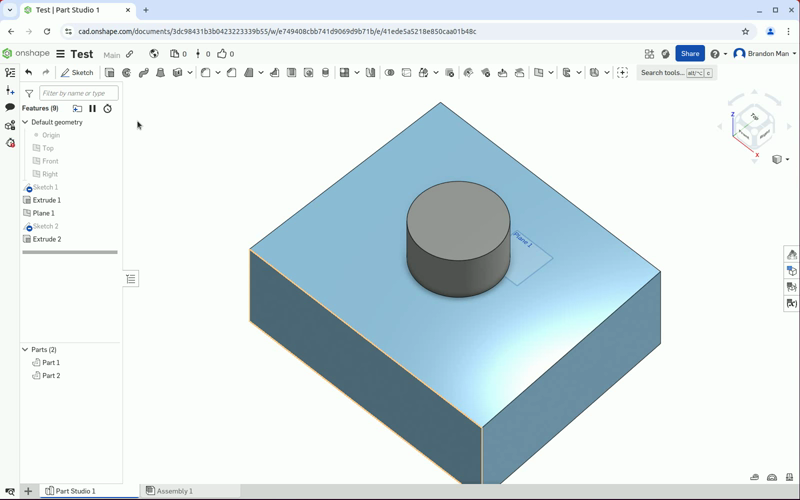
mouse_move(73, 189)
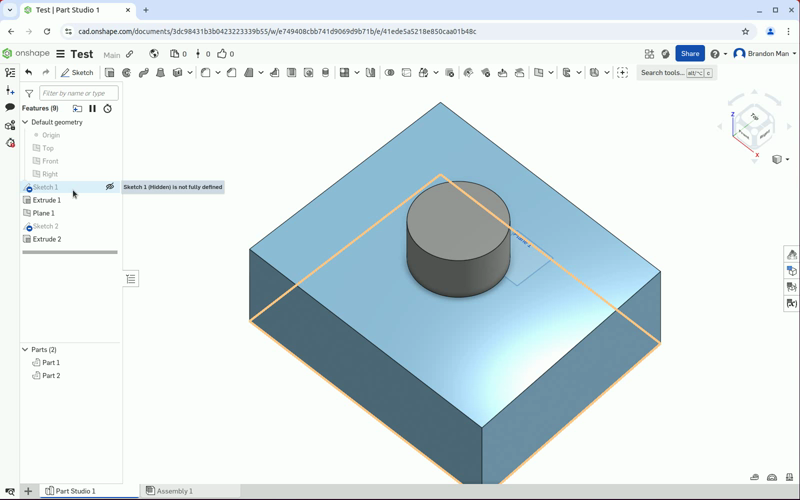
click(73, 189)